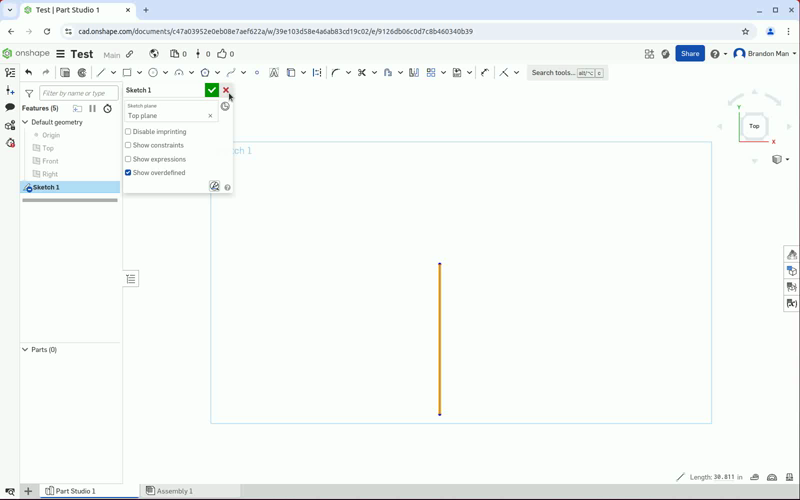
key(shift+h)
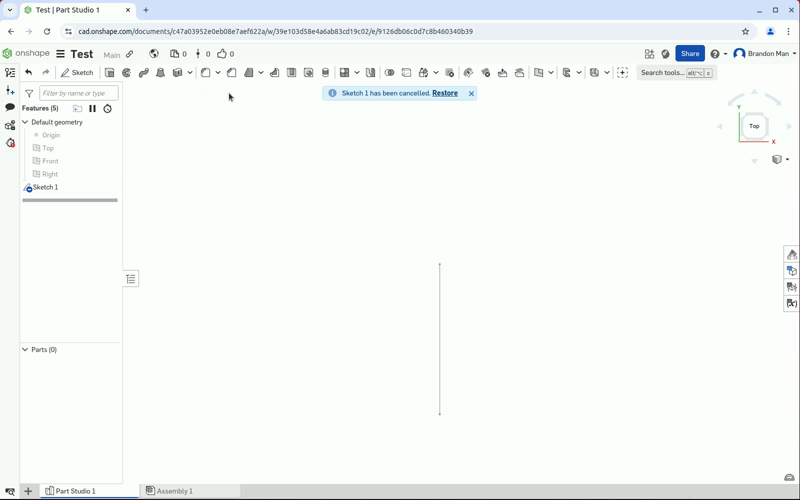
key(shift+s)
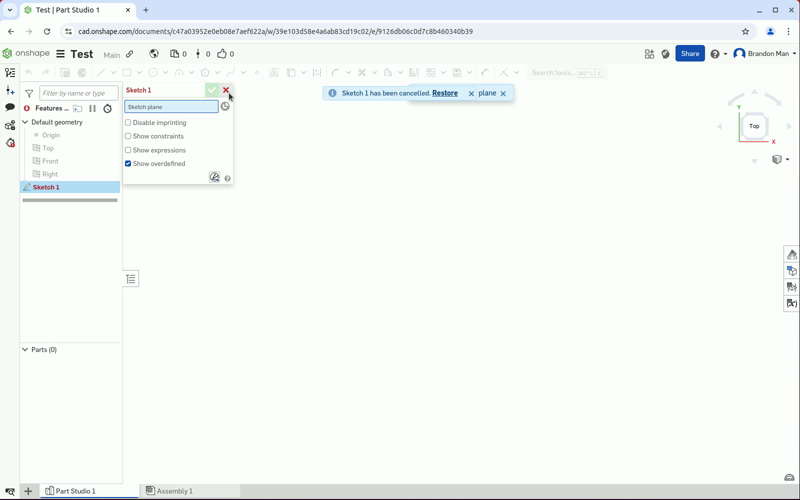
mouse_move(73, 150)
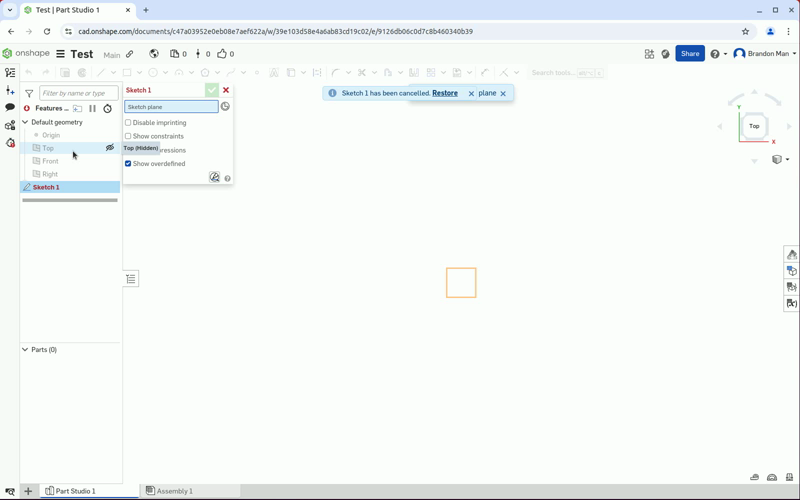
click(73, 150)
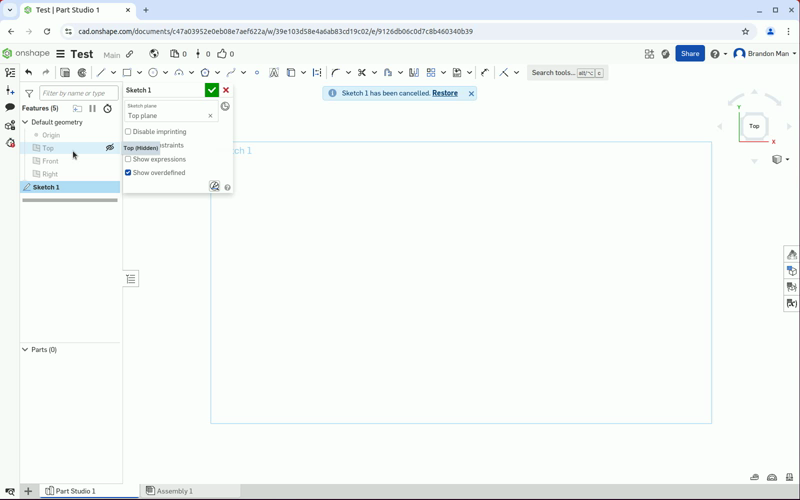
mouse_move(73, 352)
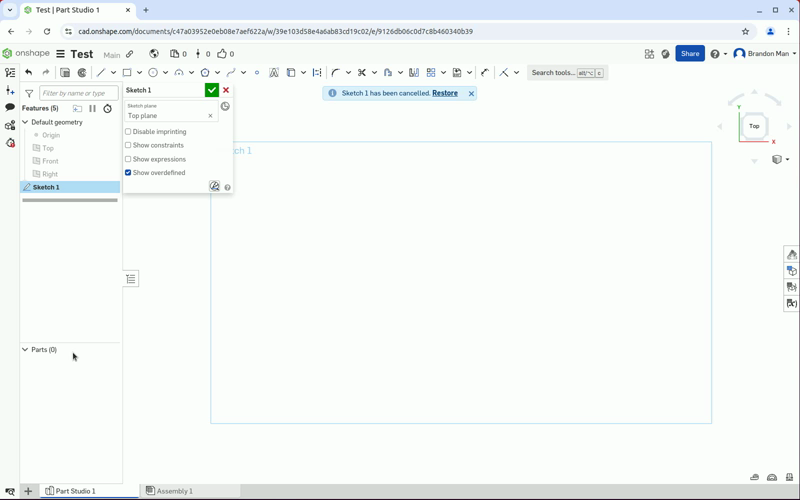
key(y)
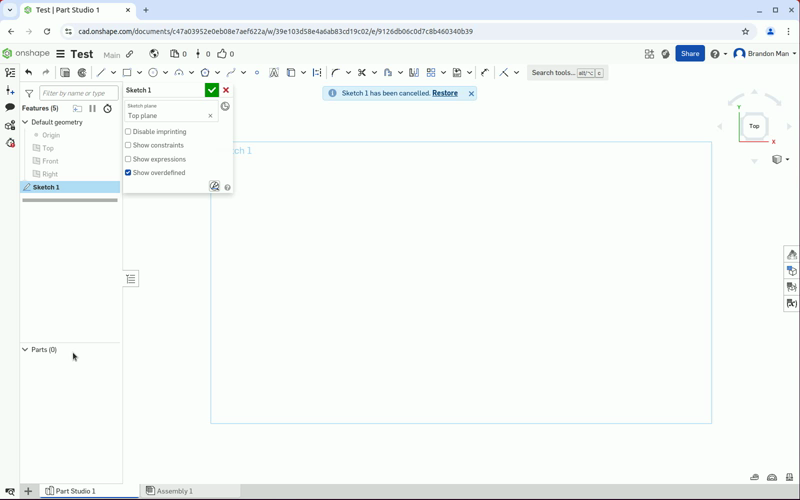
key(c)
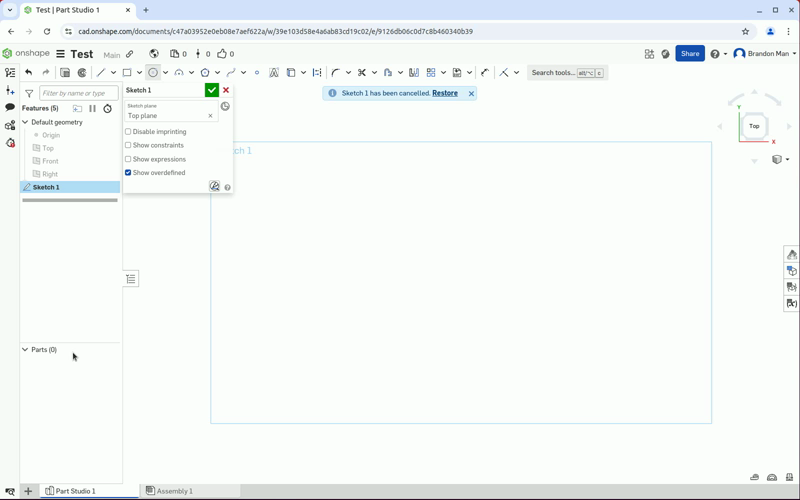
key_down(shift)
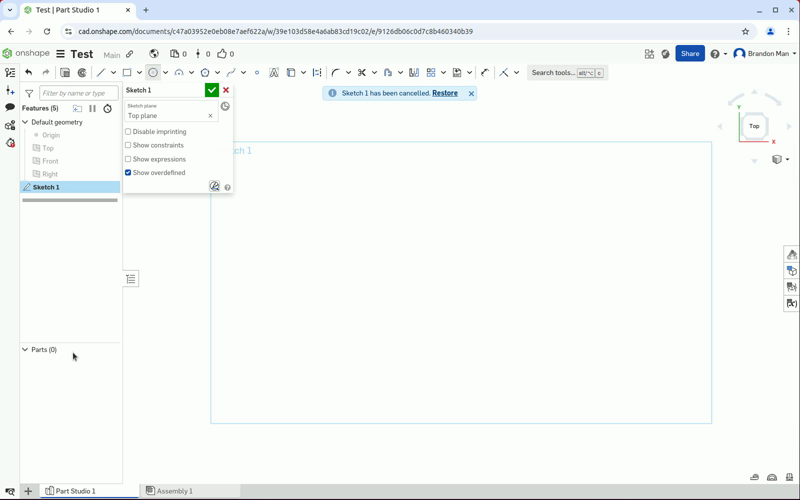
mouse_move(461, 282)
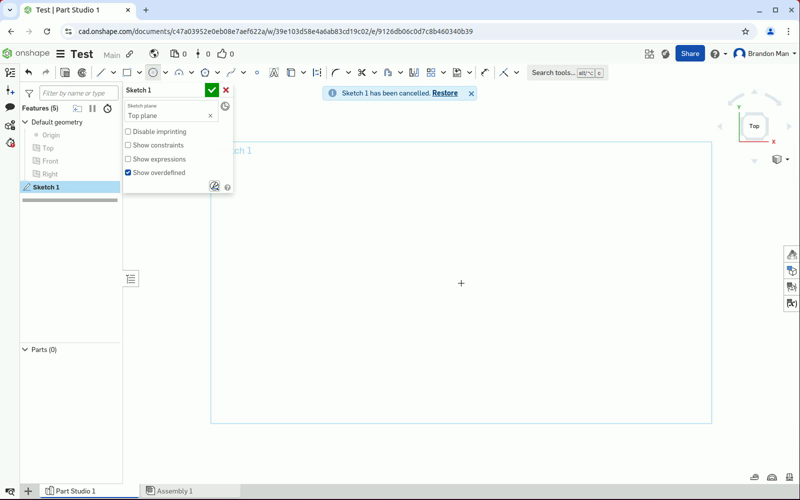
click(461, 282)
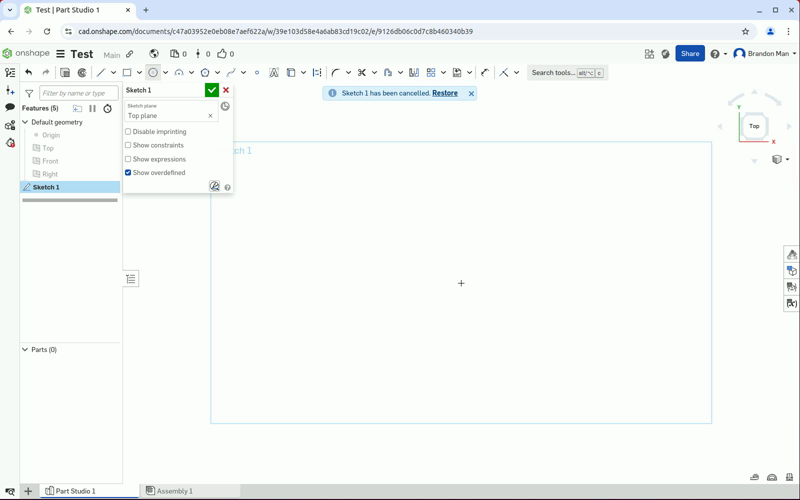
key_up(shift)
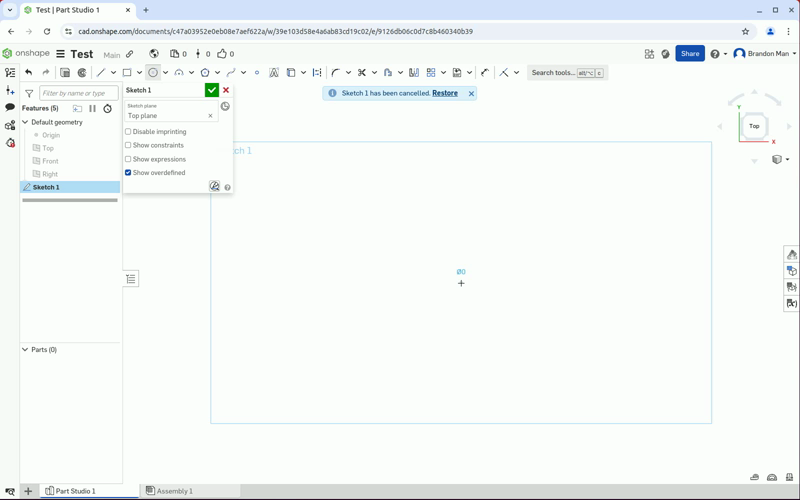
mouse_move(574, 282)
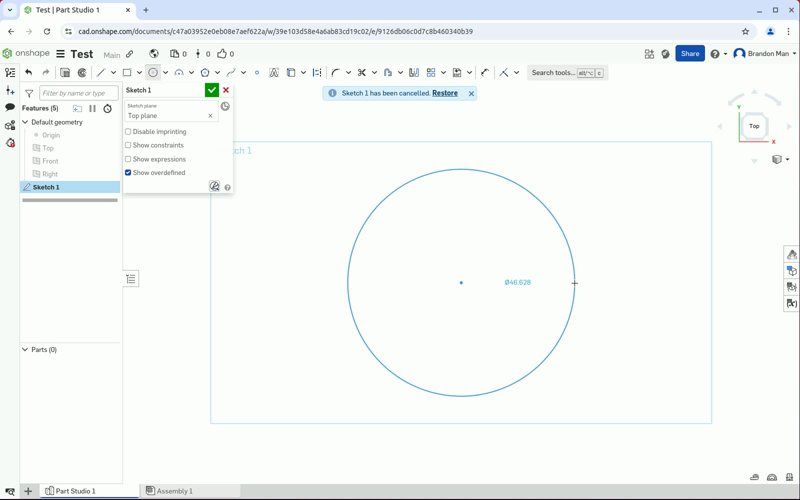
click(574, 282)
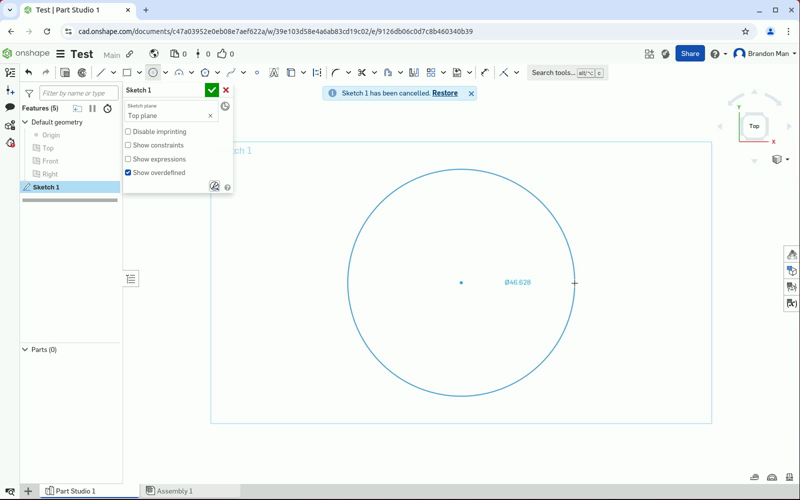
key(esc)
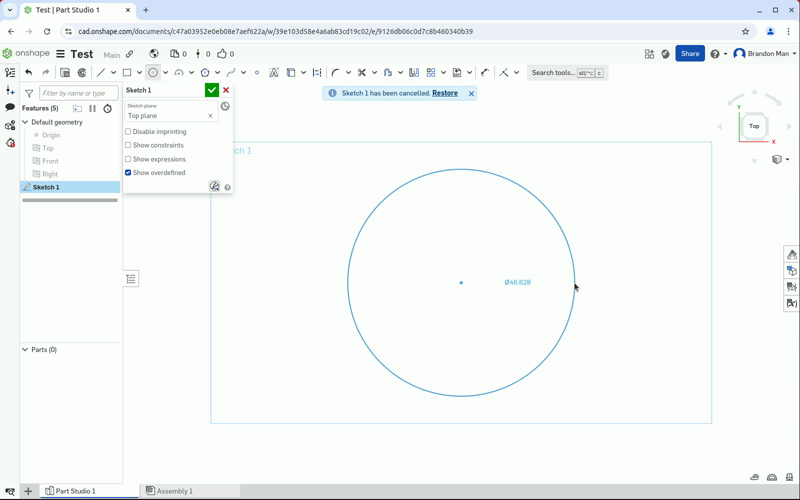
mouse_move(412, 230)
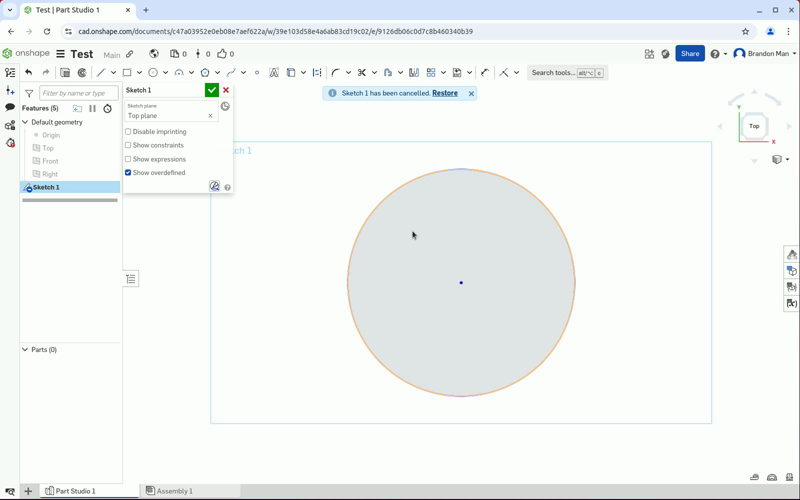
click(412, 230)
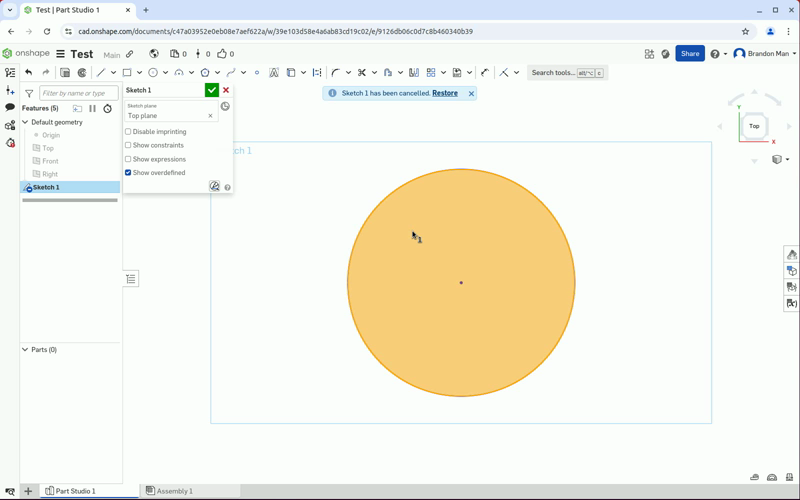
mouse_move(73, 352)
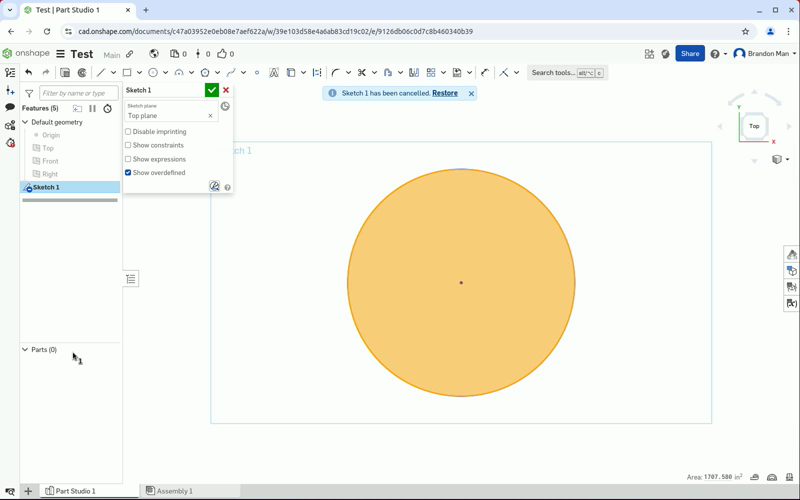
key(shift+y)
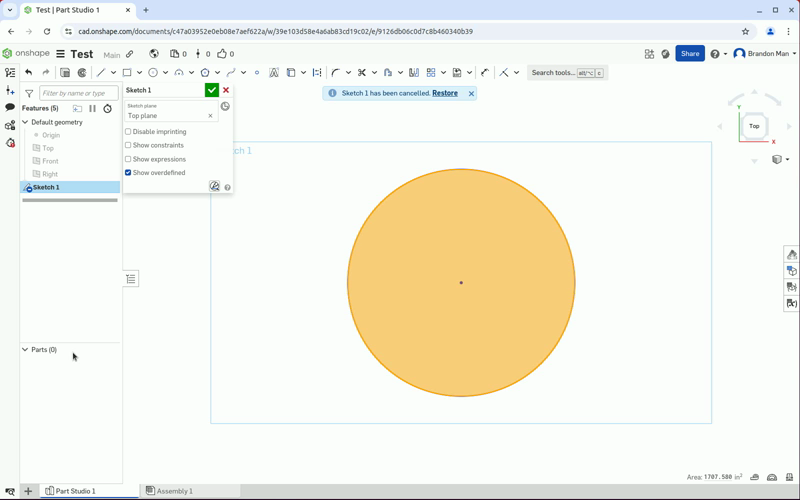
key(shift+e)
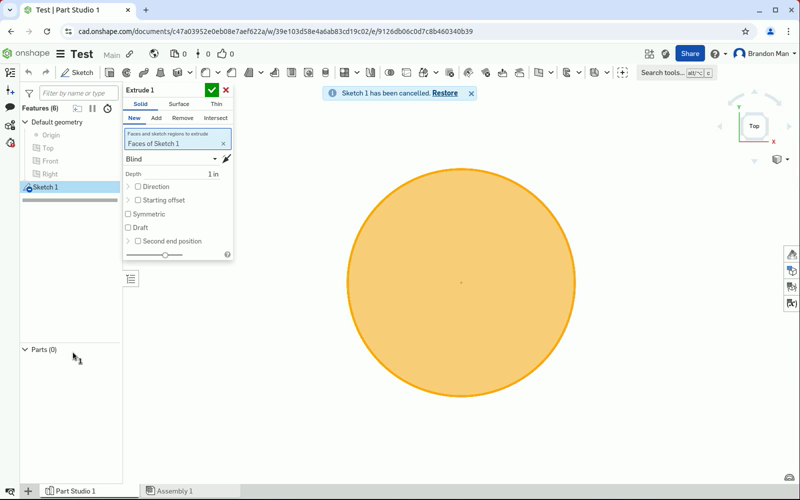
mouse_move(143, 106)
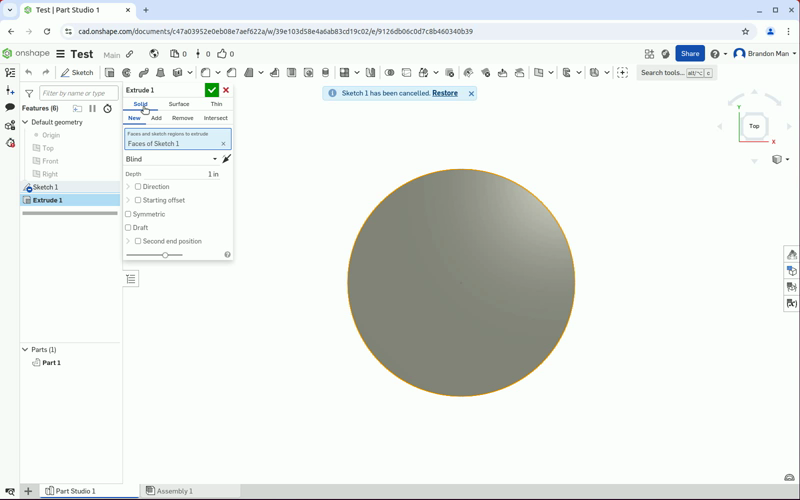
click(143, 106)
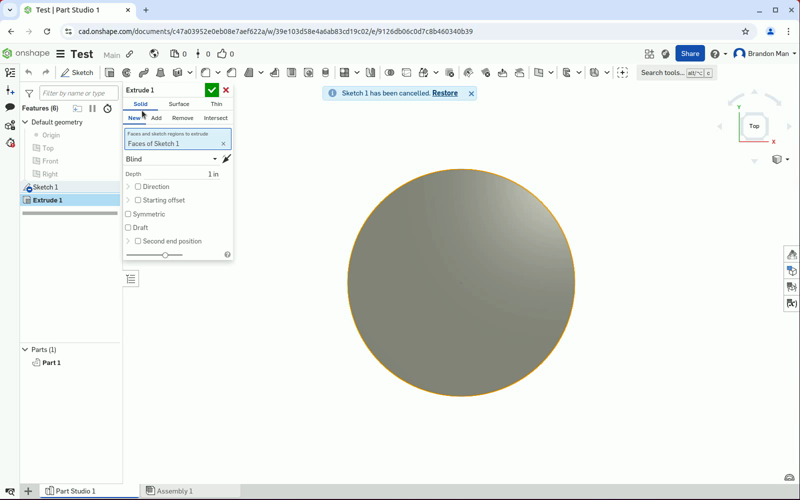
mouse_move(137, 120)
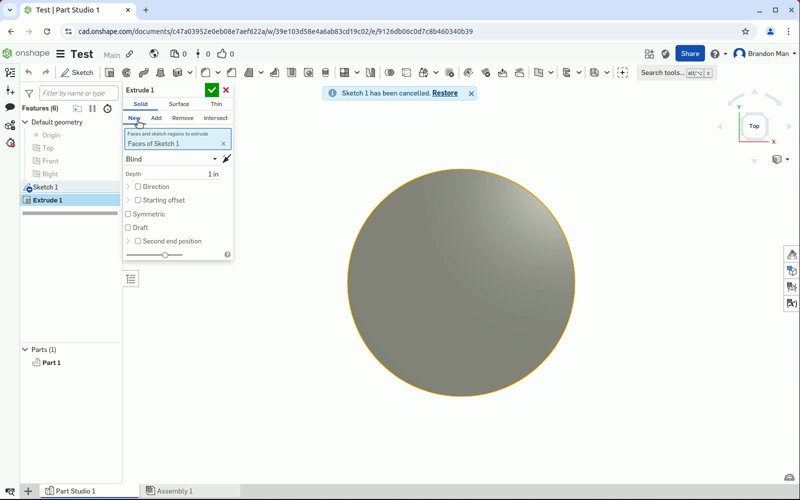
click(137, 120)
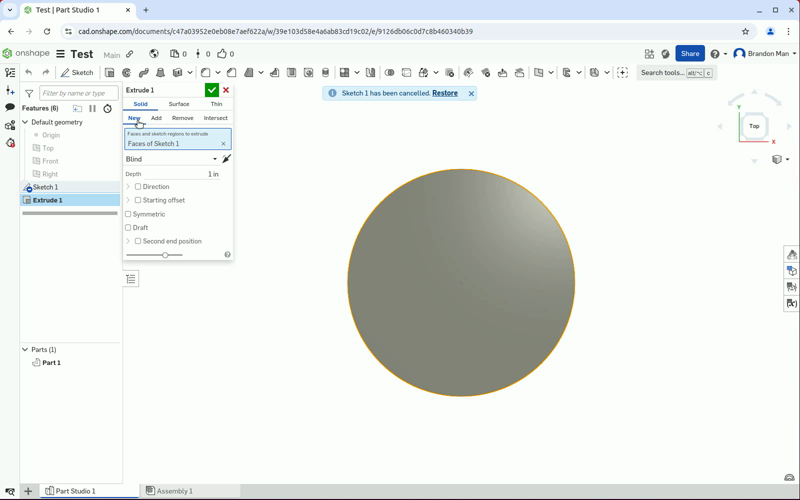
key(tab, 4)
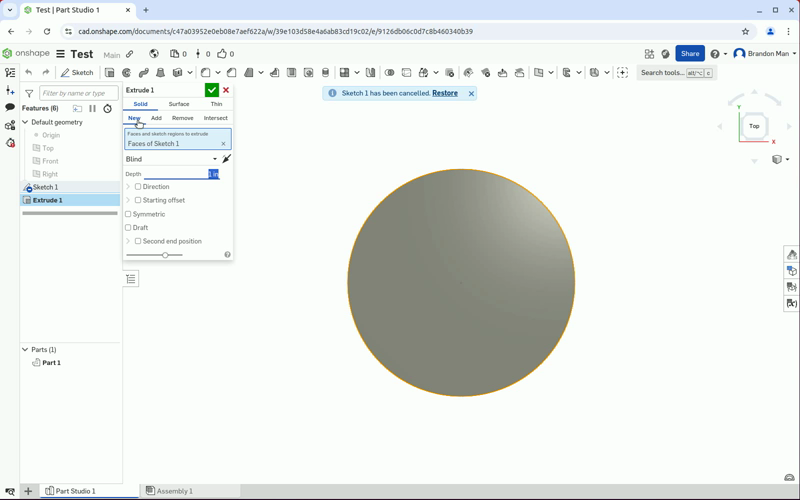
text(11.313)
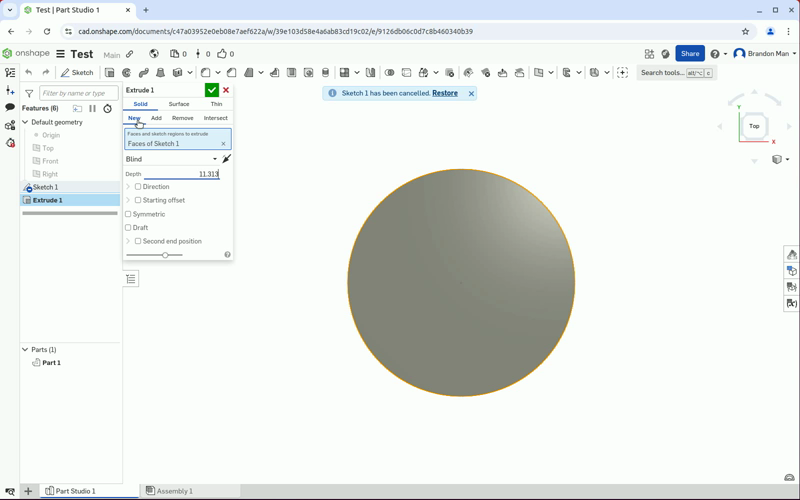
key(enter)
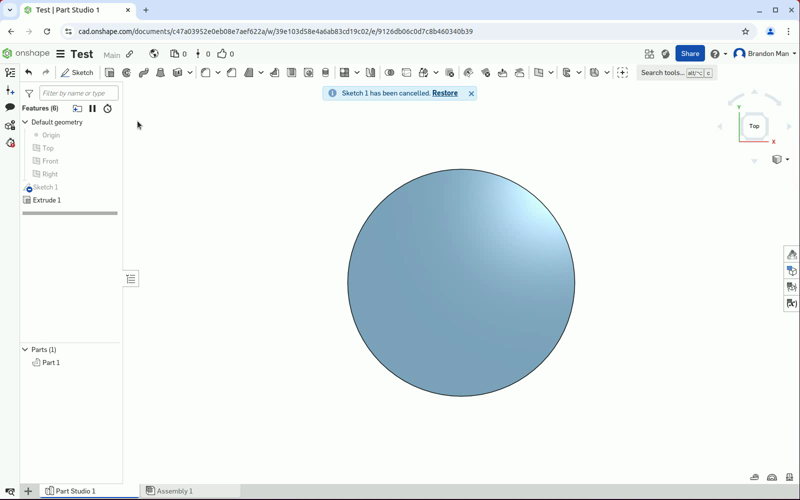
key(shift+h)
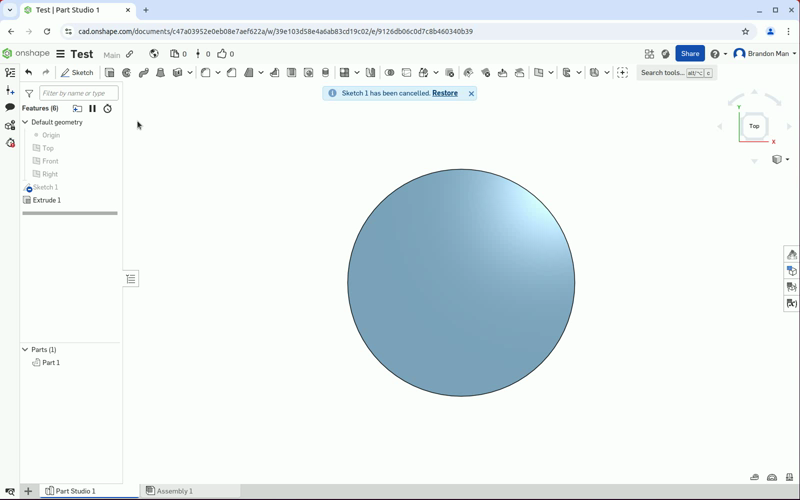
key(shift+h)
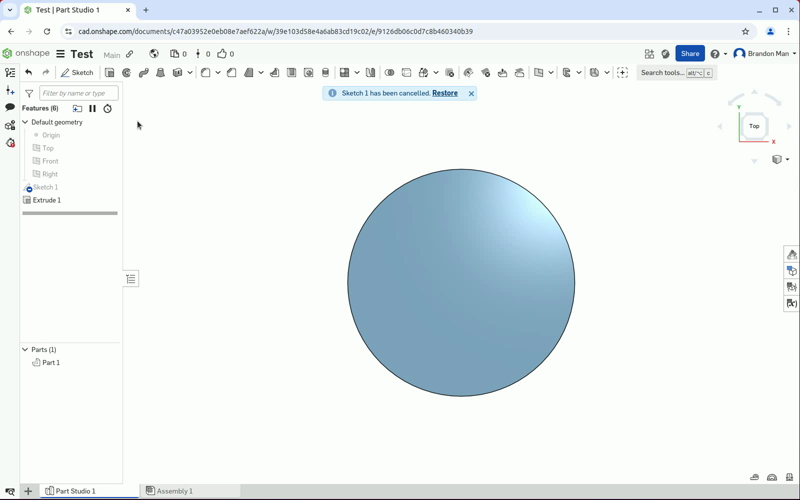
mouse_move(73, 189)
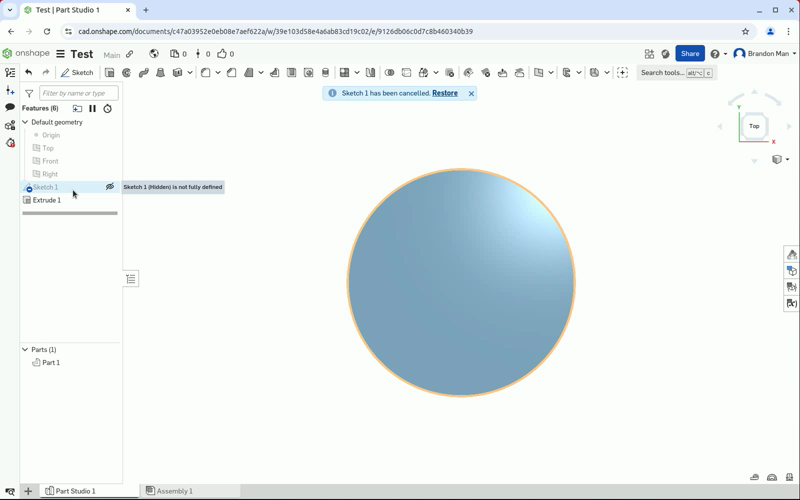
click(73, 189)
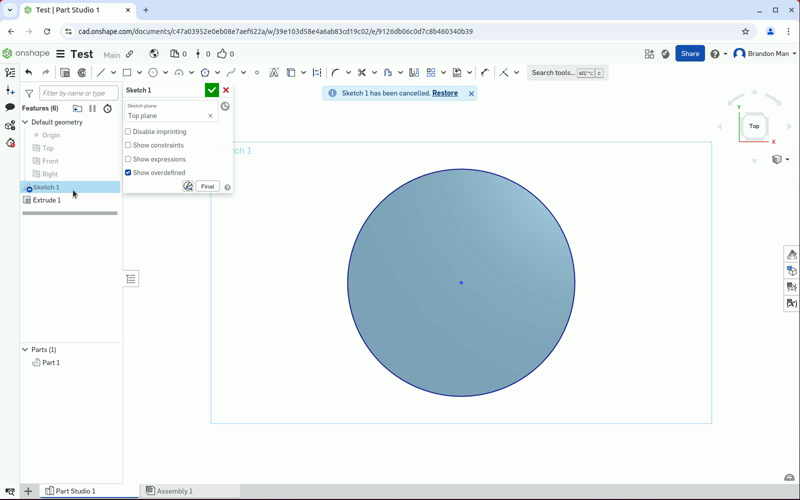
mouse_move(229, 92)
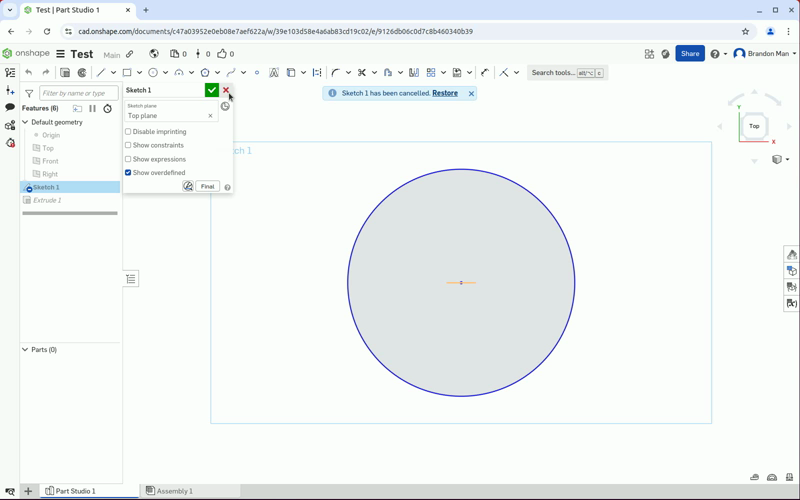
click(229, 92)
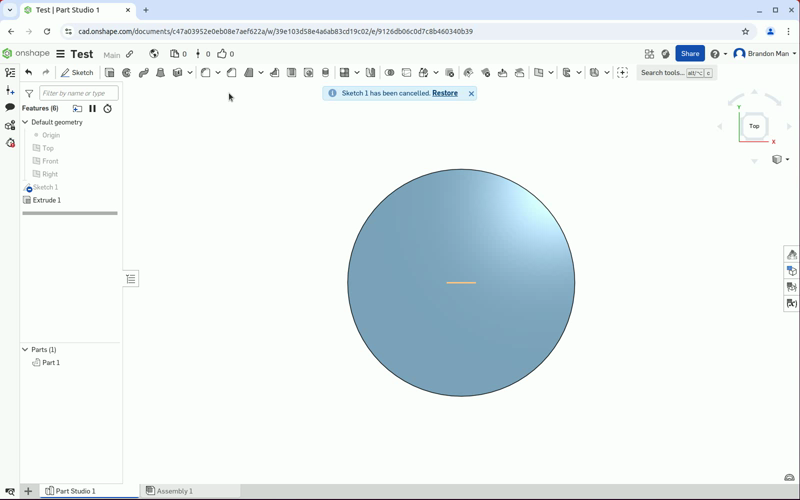
mouse_move(541, 75)
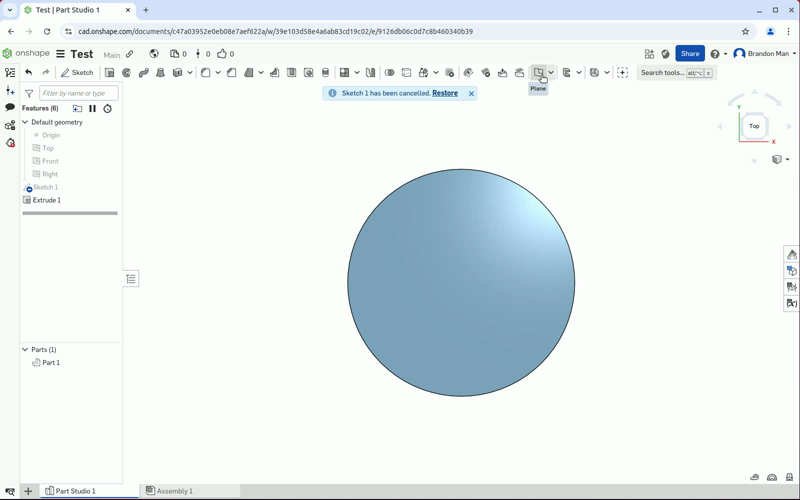
click(541, 75)
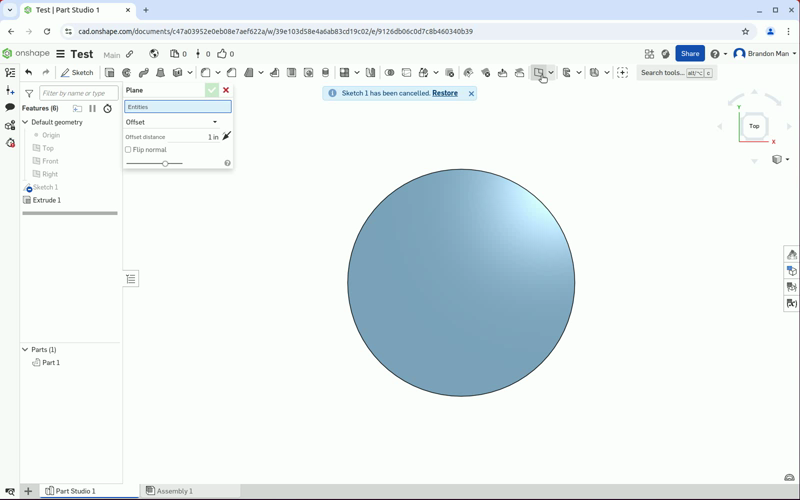
mouse_move(73, 150)
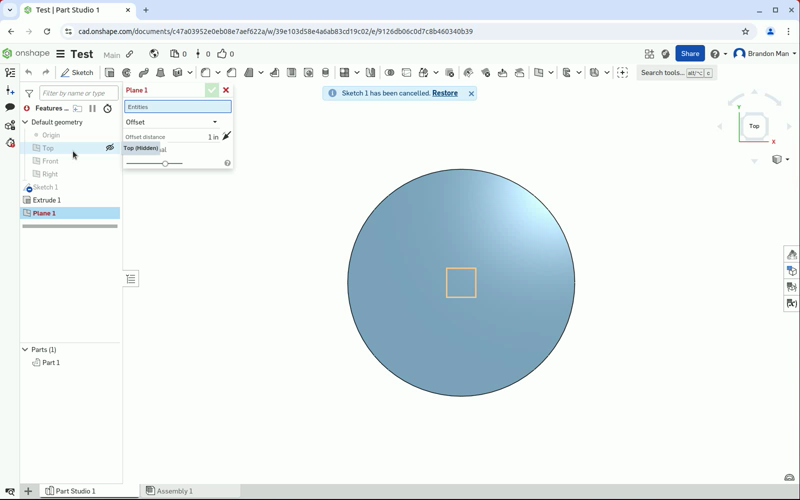
click(73, 150)
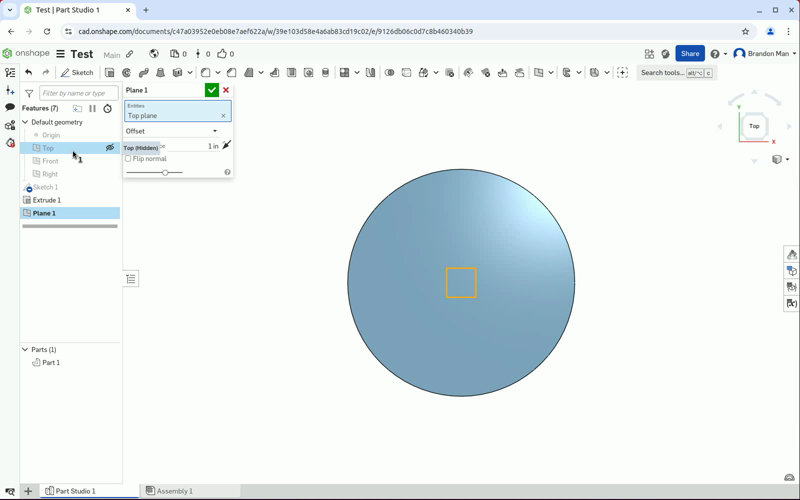
key(tab, 2)
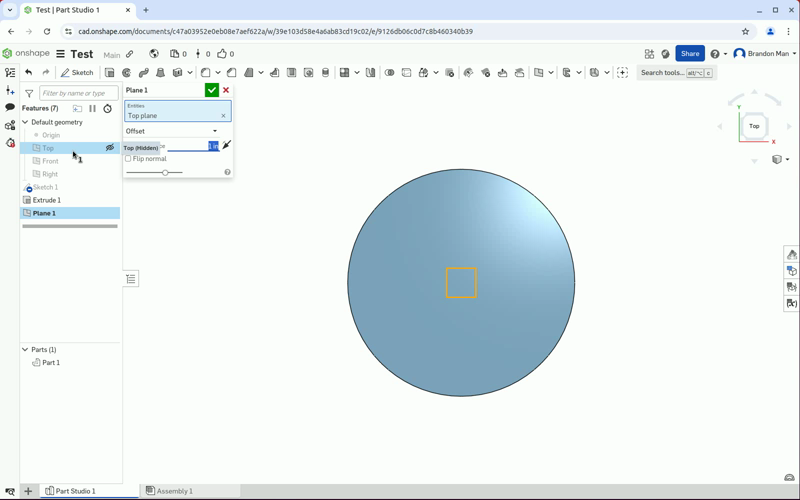
text(11.308)
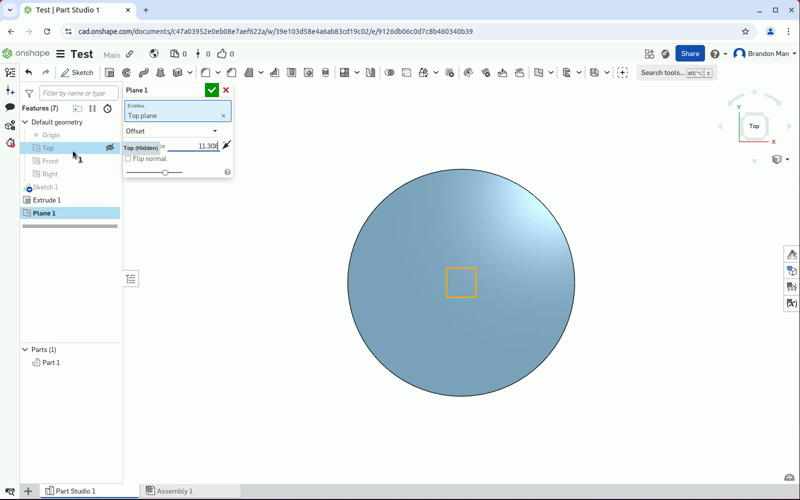
key(enter, 2)
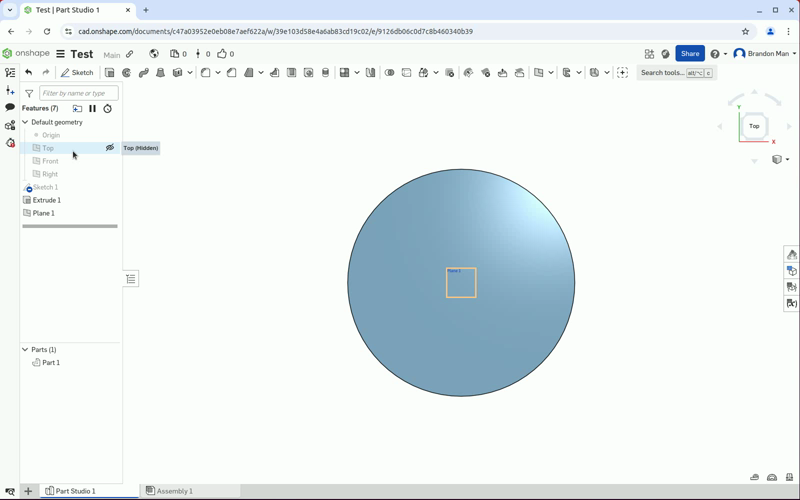
key(shift+s)
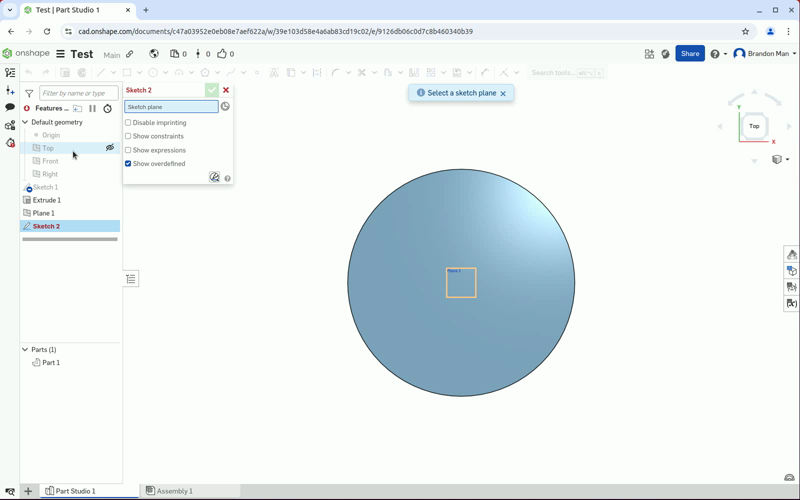
mouse_move(73, 215)
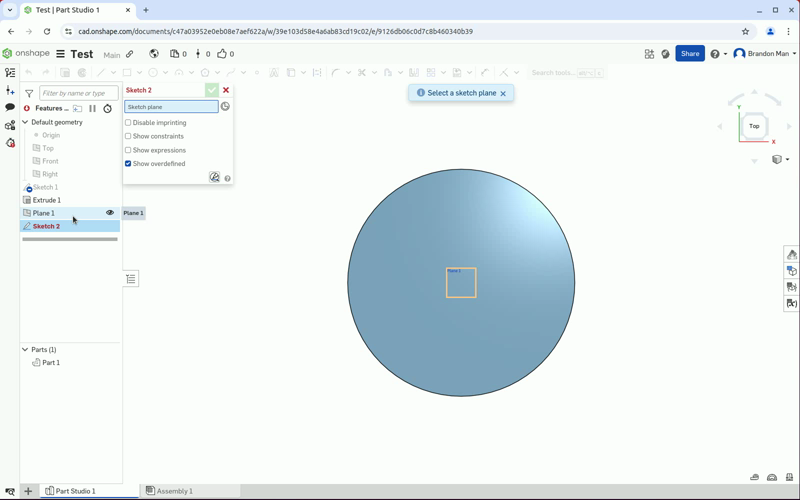
click(73, 215)
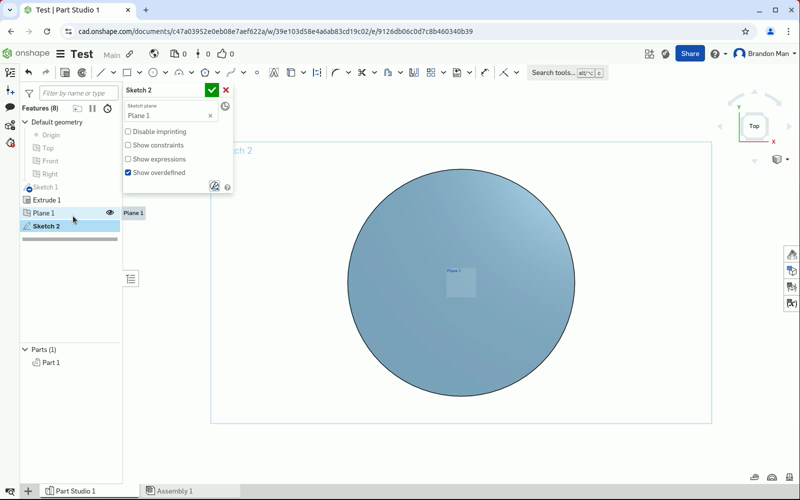
mouse_move(73, 352)
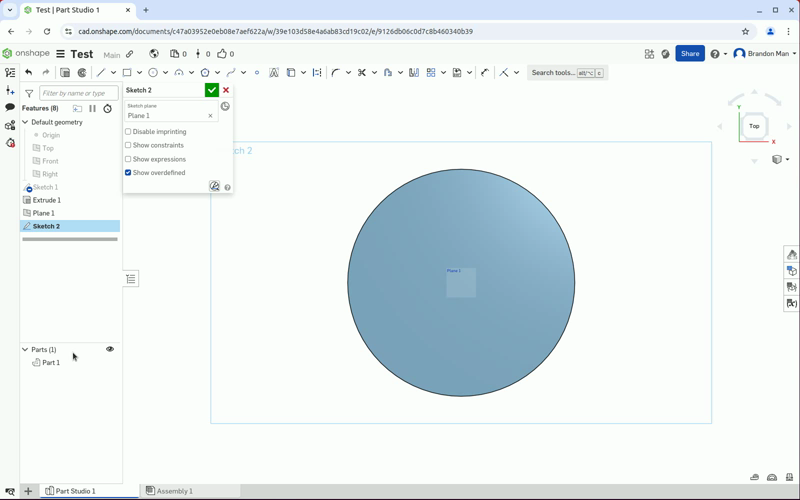
key(y)
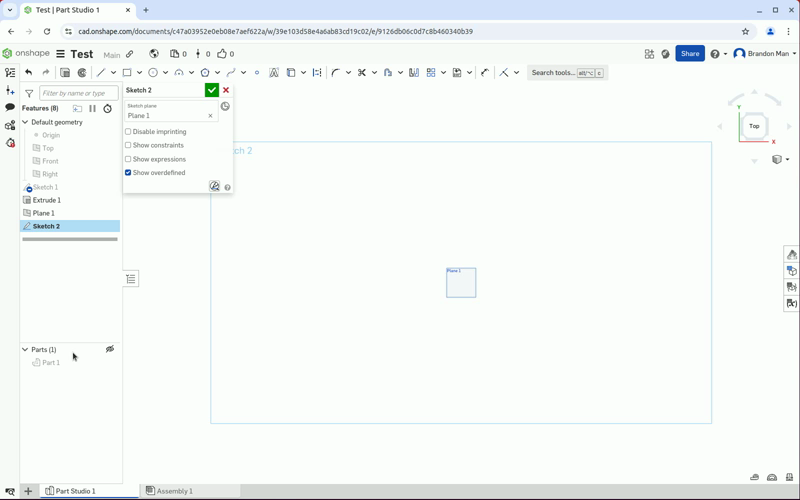
key(c)
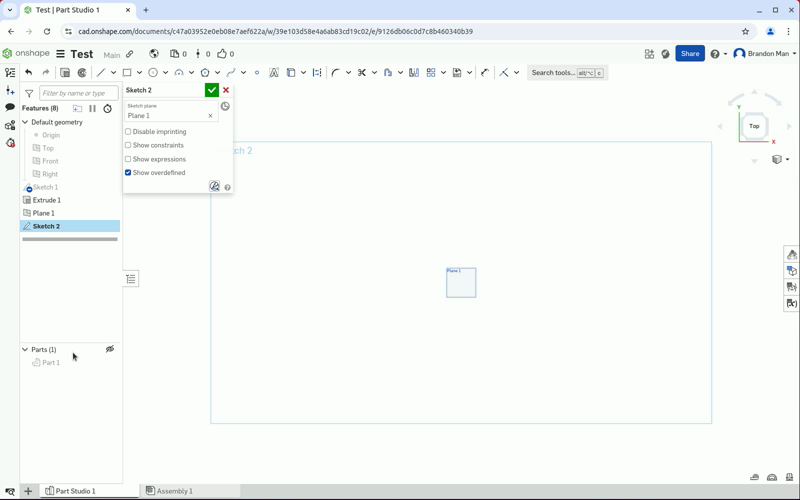
key_down(shift)
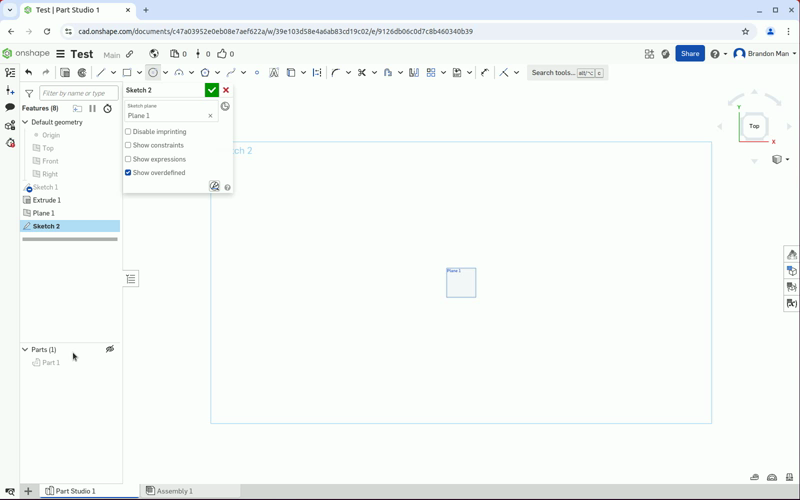
mouse_move(461, 282)
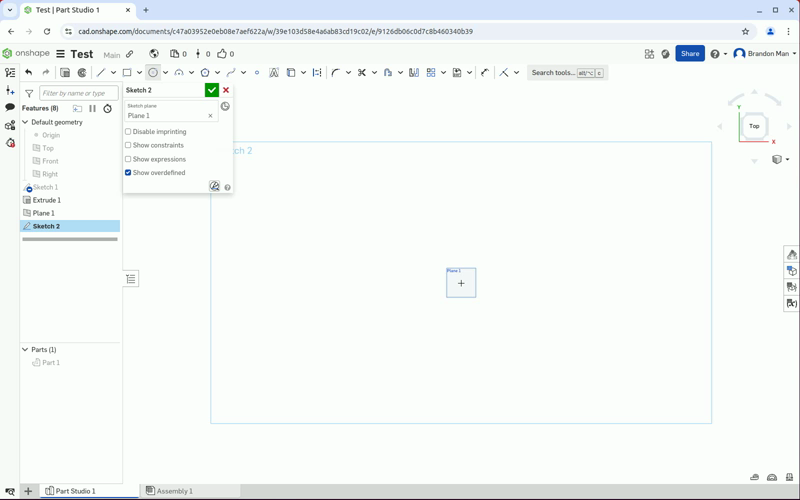
click(461, 282)
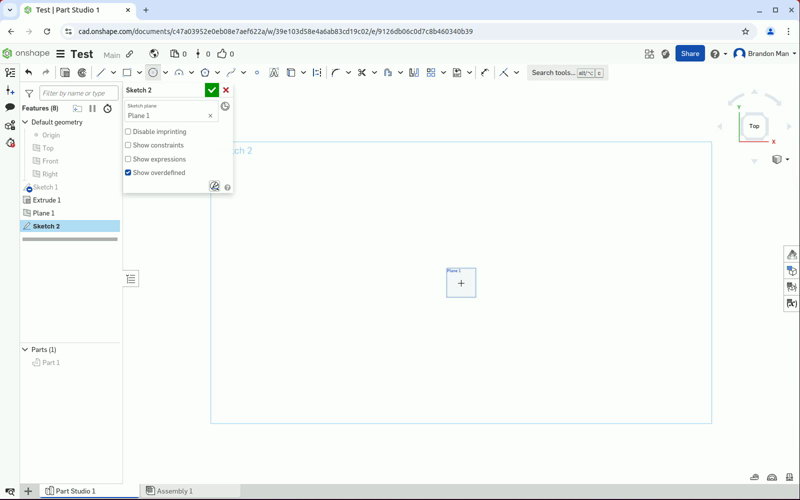
key_up(shift)
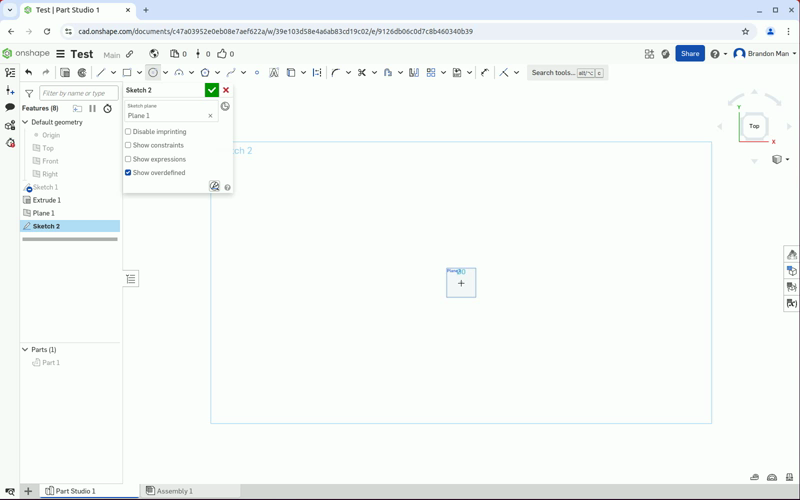
mouse_move(562, 282)
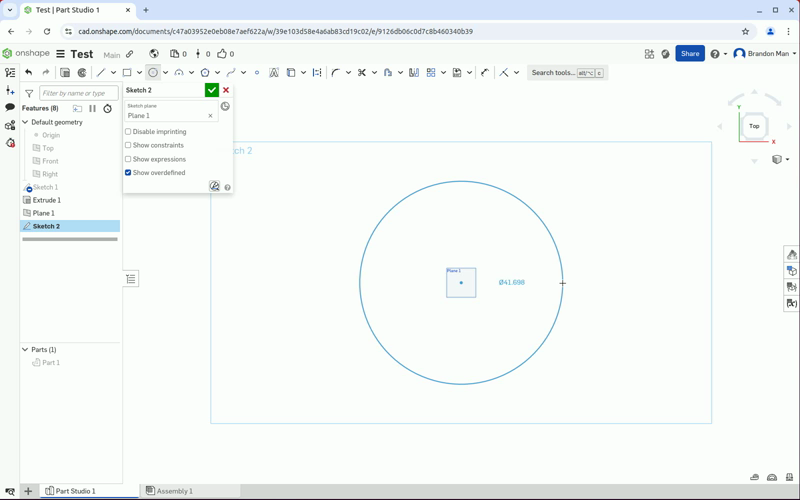
click(562, 282)
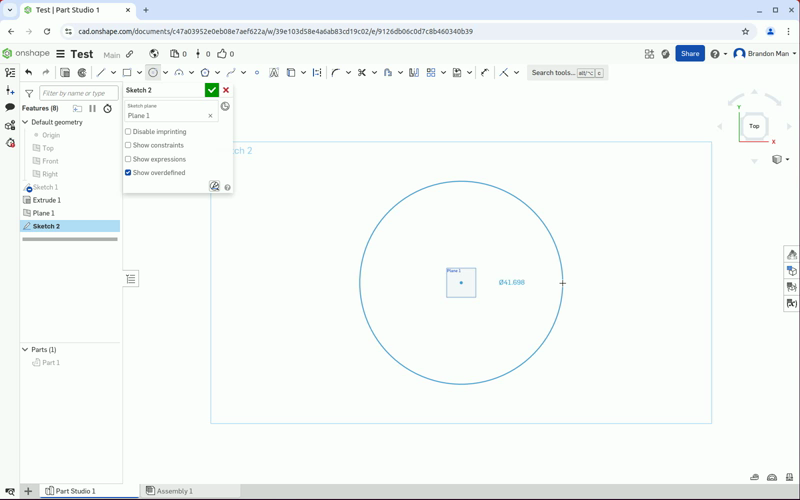
key(esc)
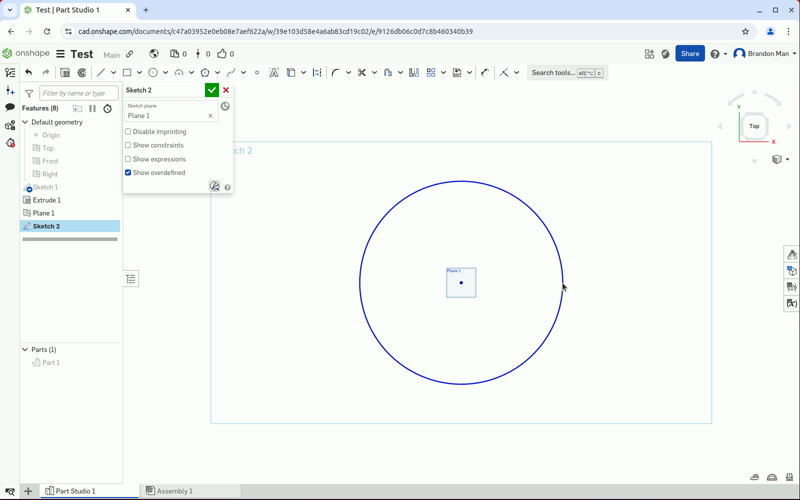
mouse_move(419, 219)
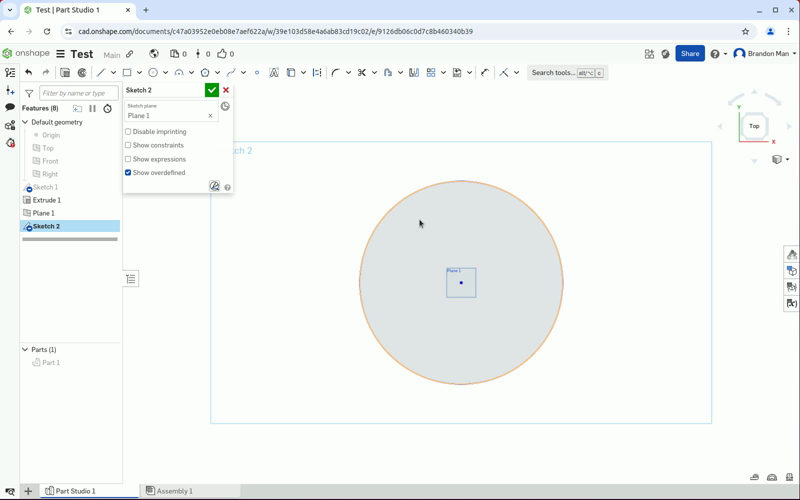
click(419, 219)
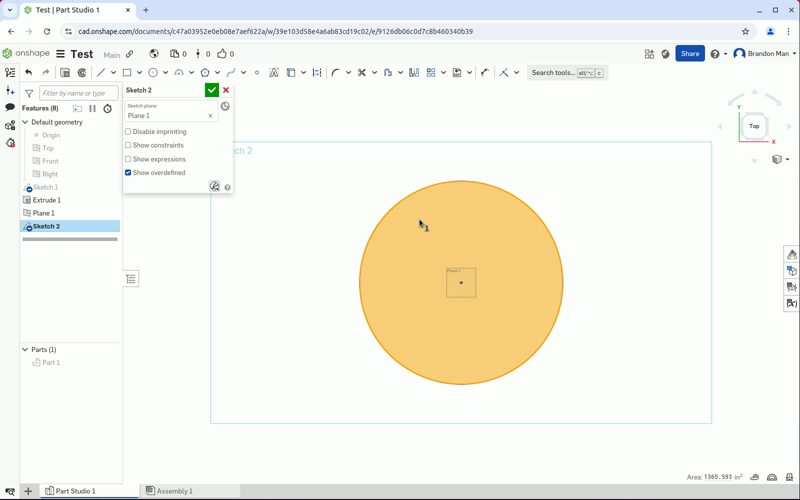
mouse_move(73, 352)
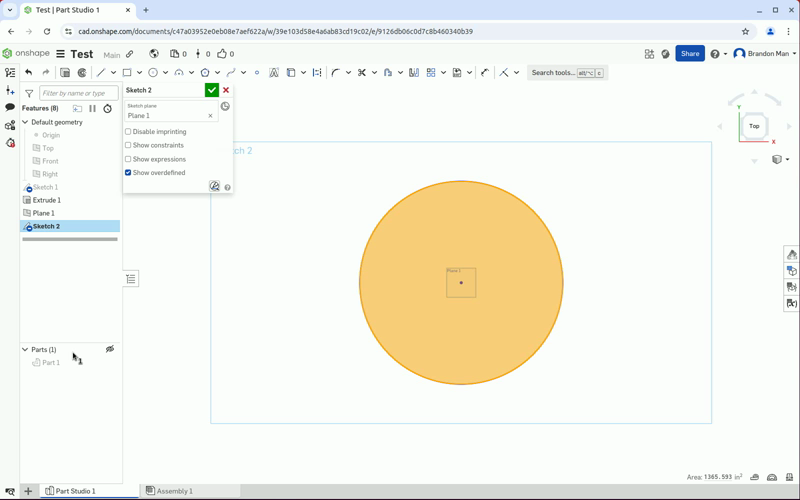
key(shift+y)
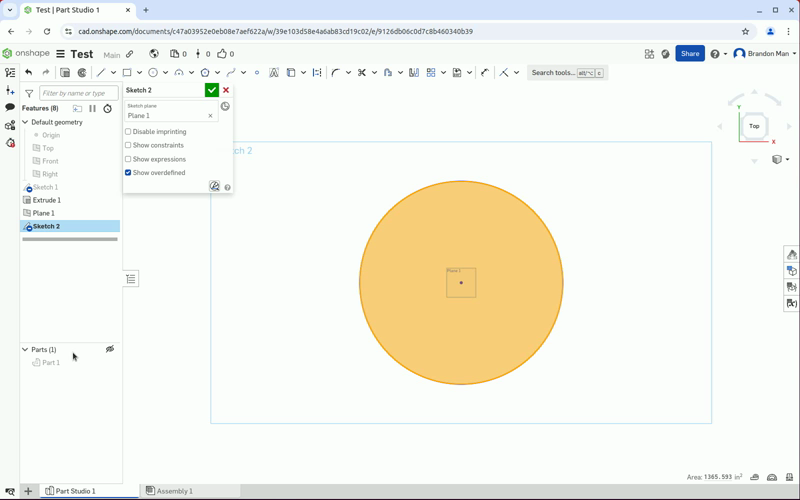
key(shift+e)
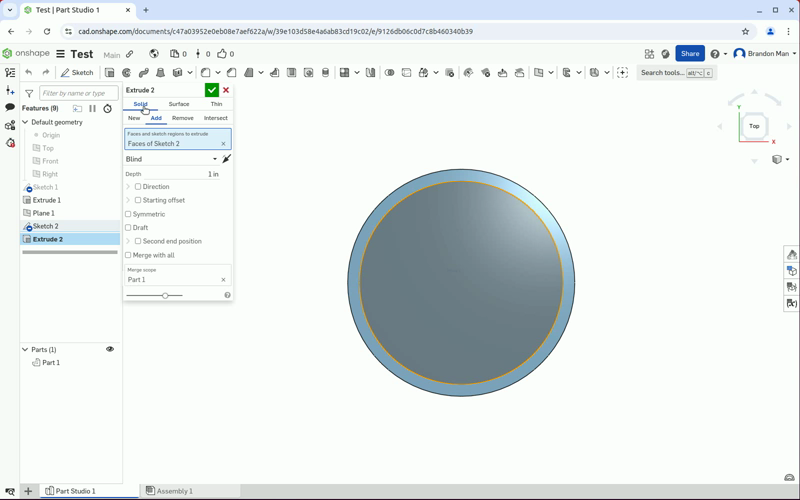
mouse_move(143, 106)
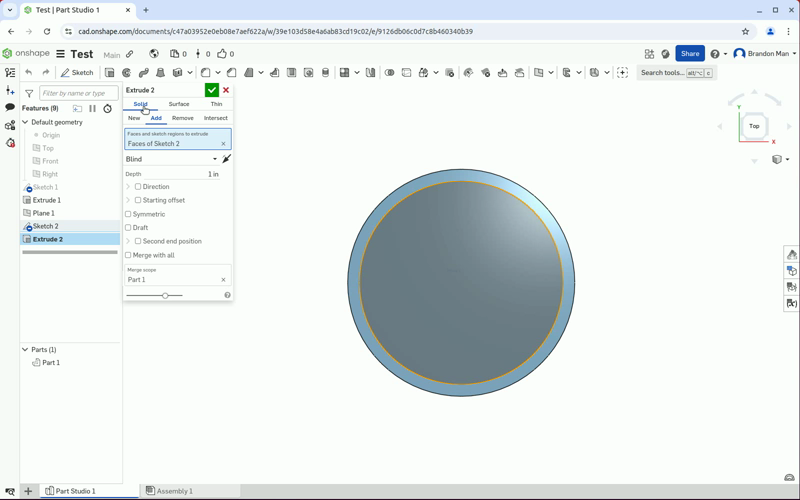
click(143, 106)
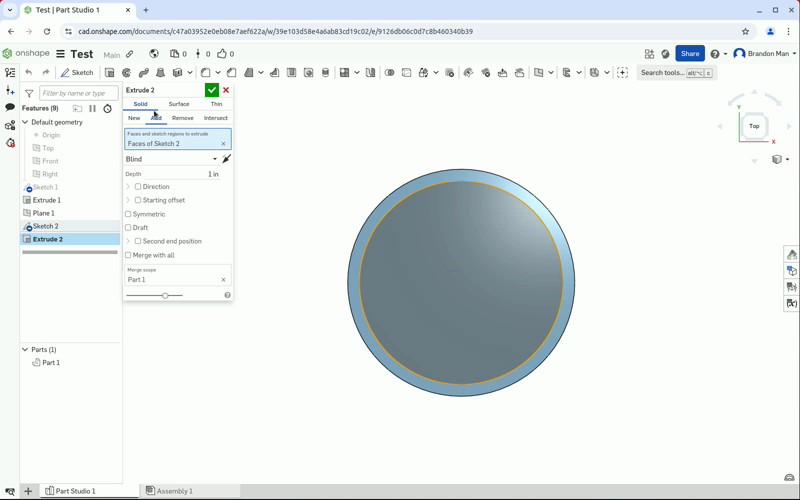
mouse_move(186, 120)
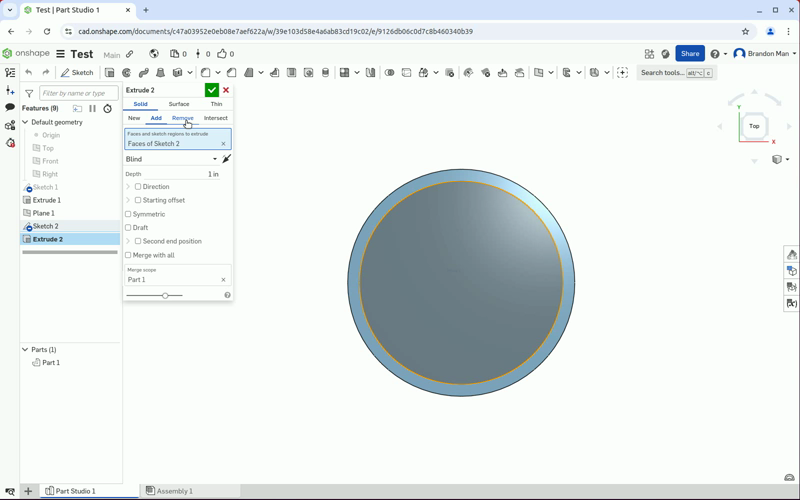
click(186, 120)
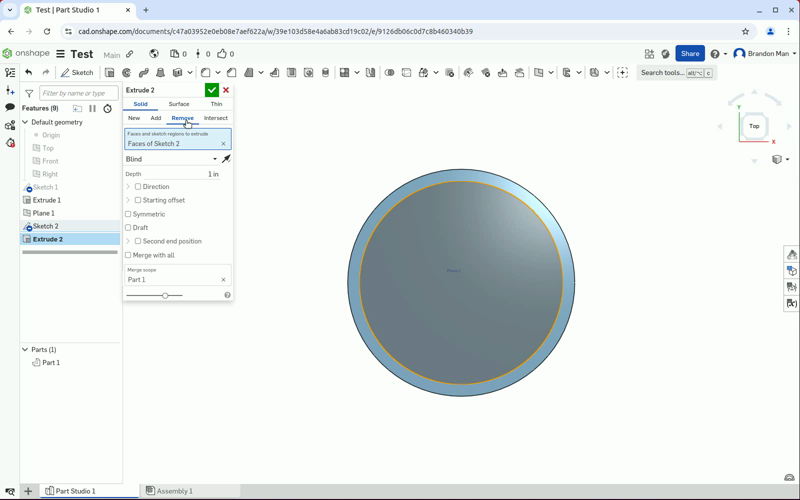
key(tab, 4)
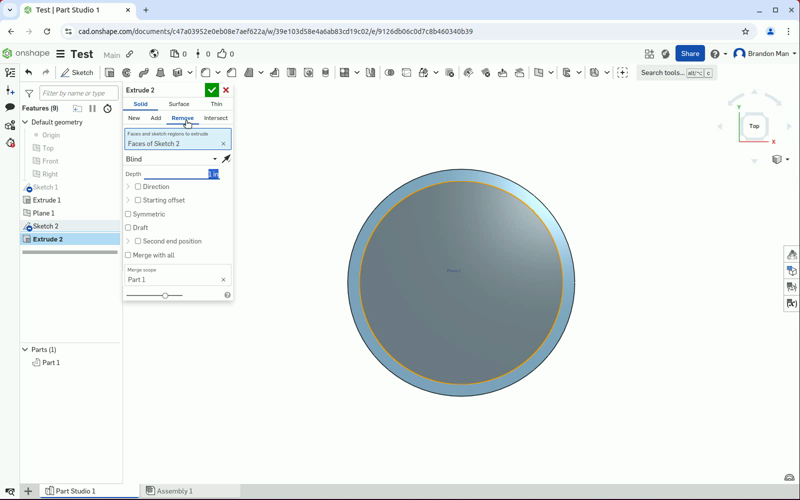
text(9.628)
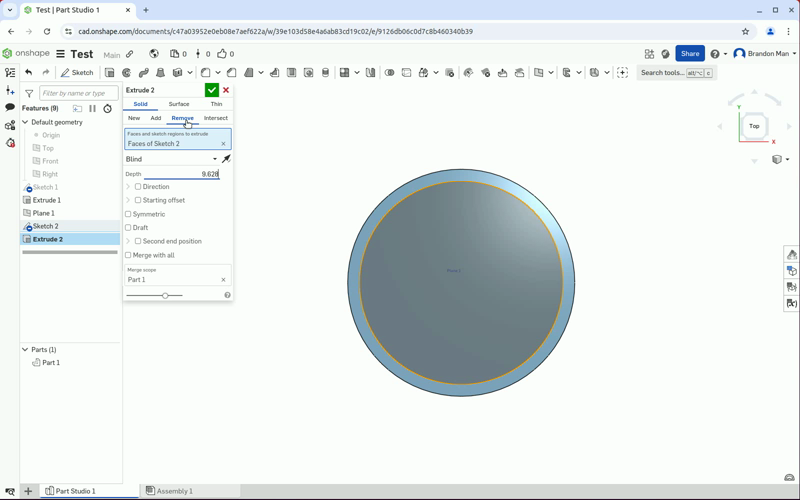
key(tab, 6)
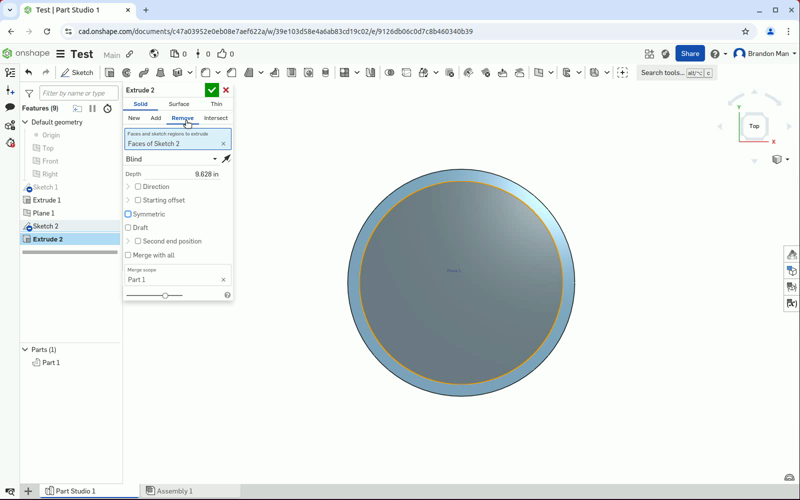
key(space)
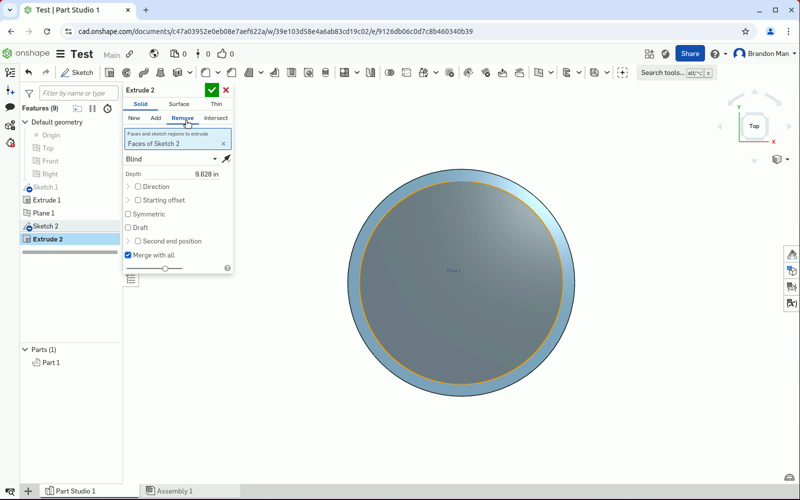
key(enter)
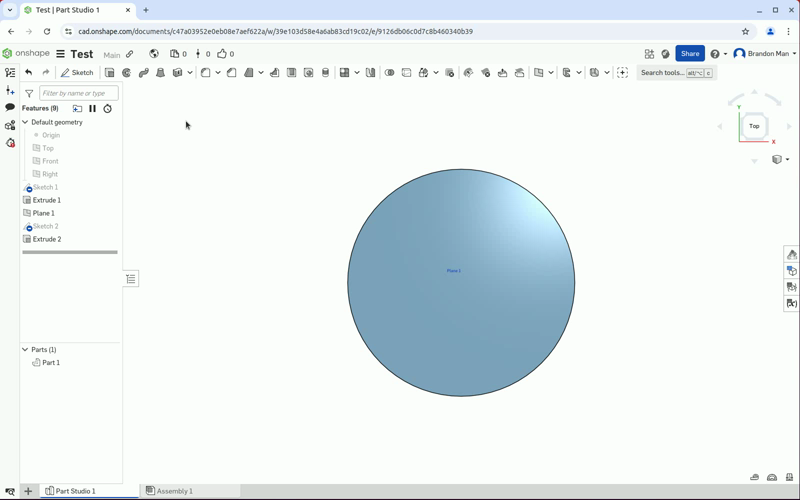
key(shift+h)
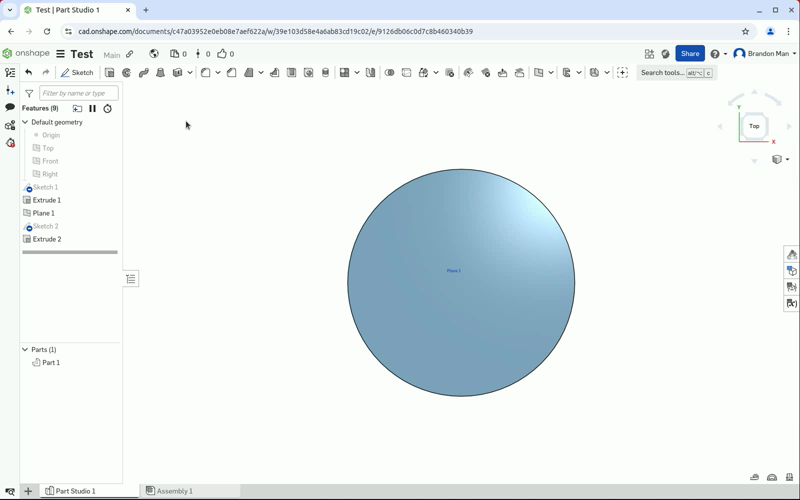
key(shift+h)
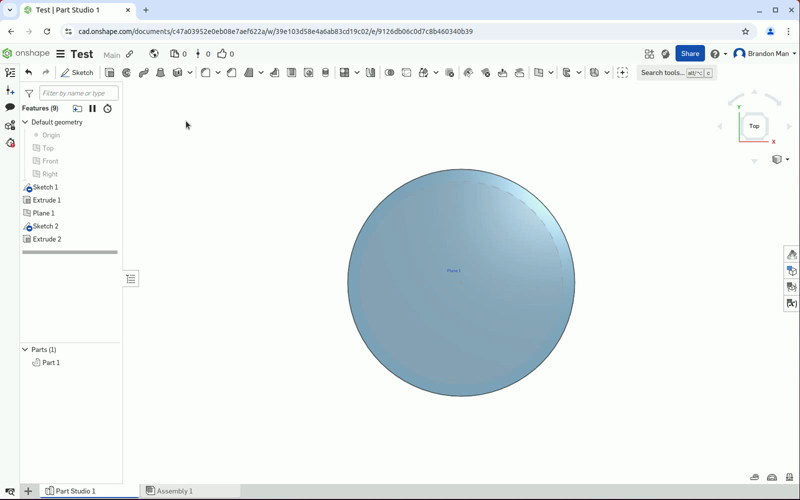
key(shift+7)
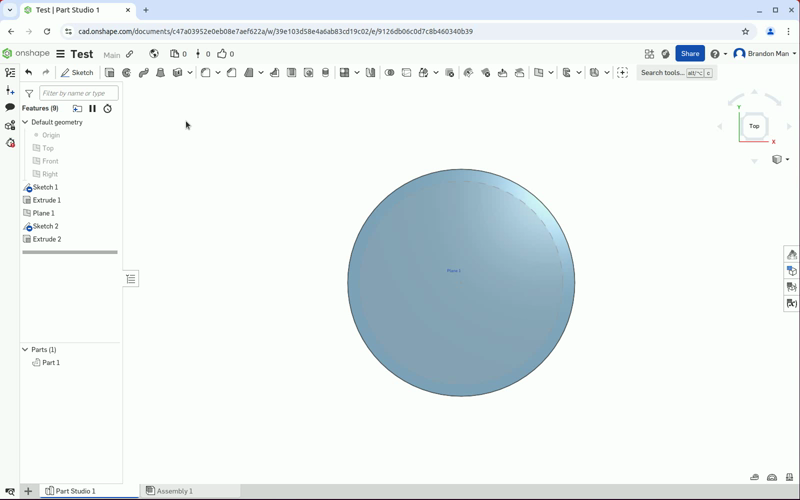
key(up, 3)
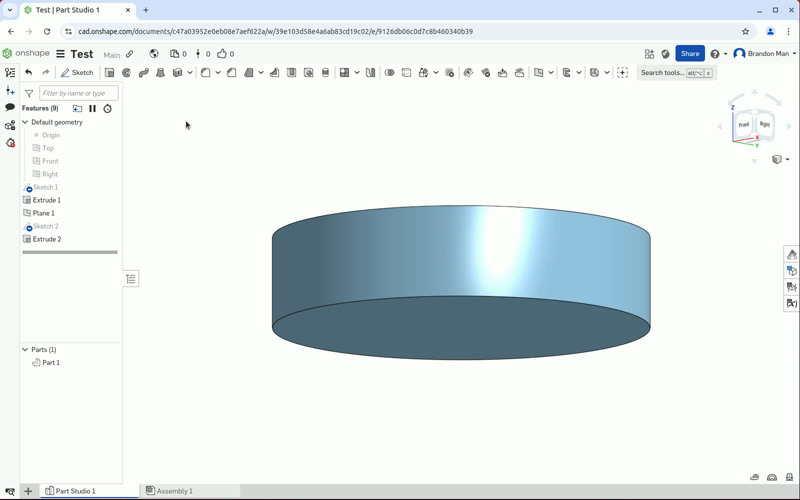
key(left, 3)
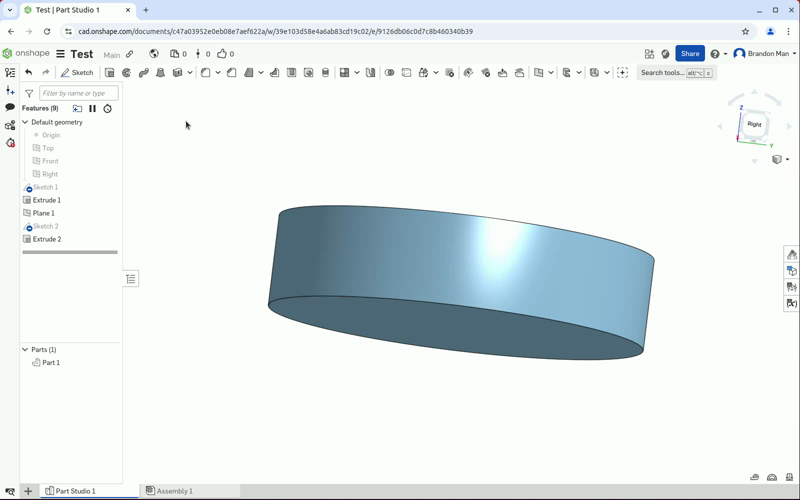
key(right, 3)
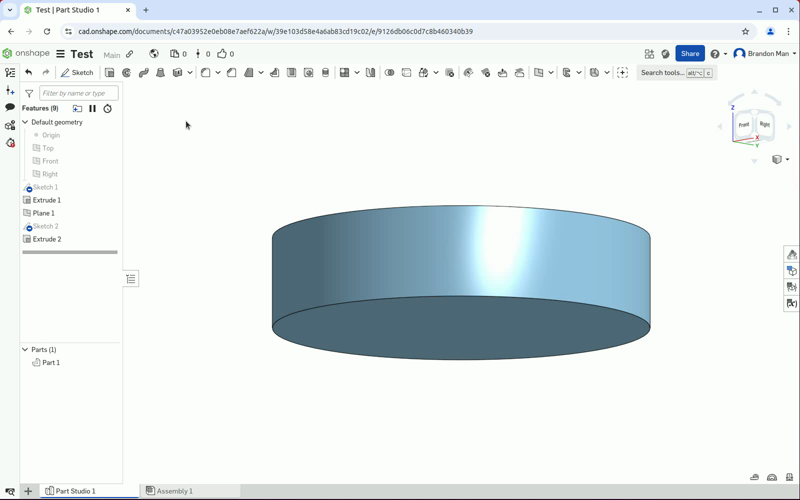
key(down, 3)
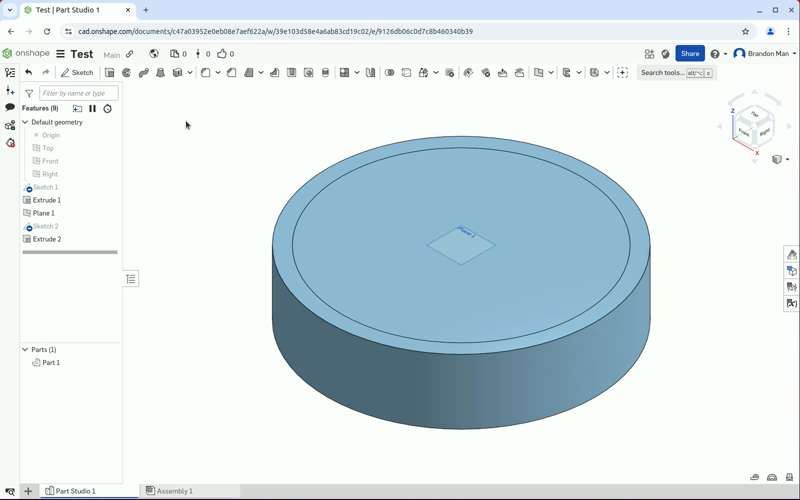
mouse_move(73, 189)
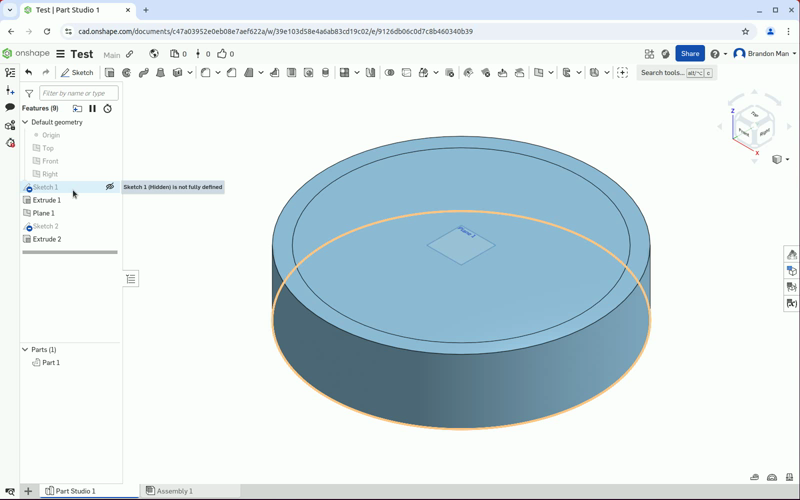
click(73, 189)